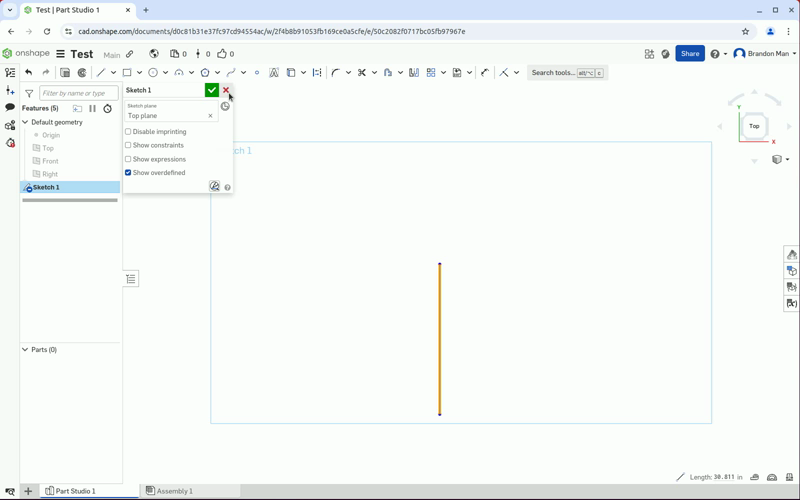
key(shift+h)
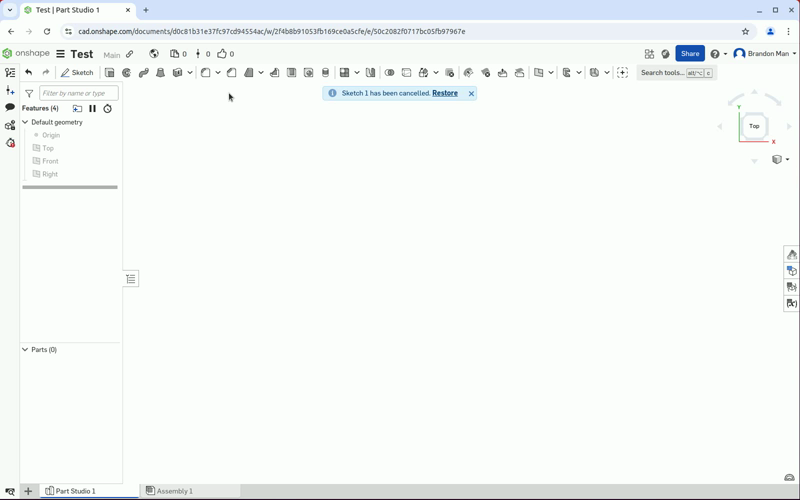
mouse_move(73, 352)
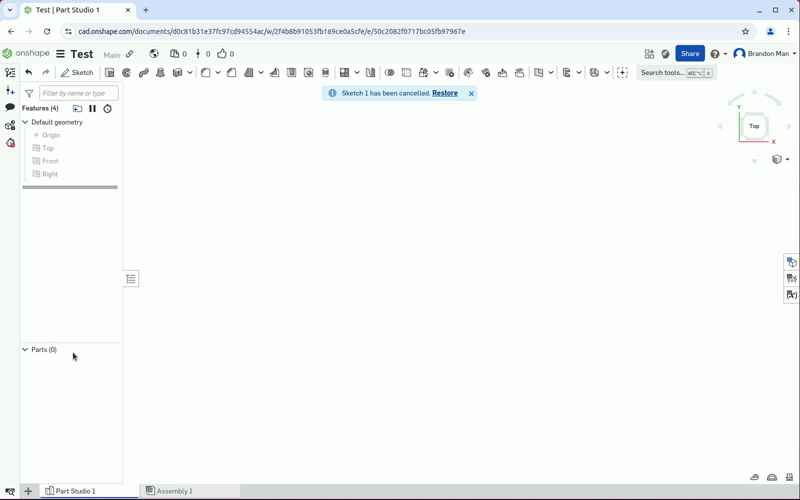
key(y)
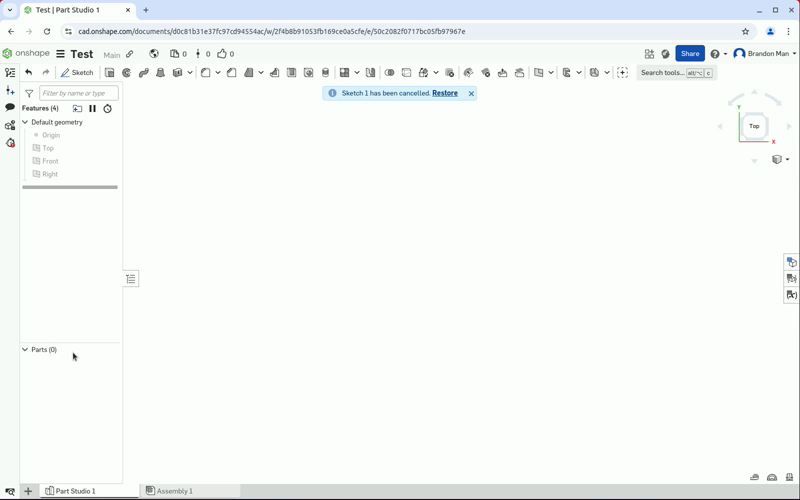
key(shift+p)
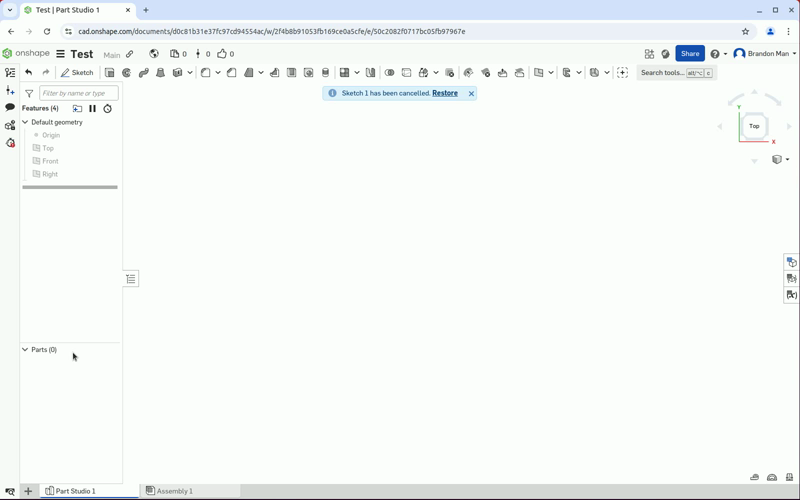
key(space)
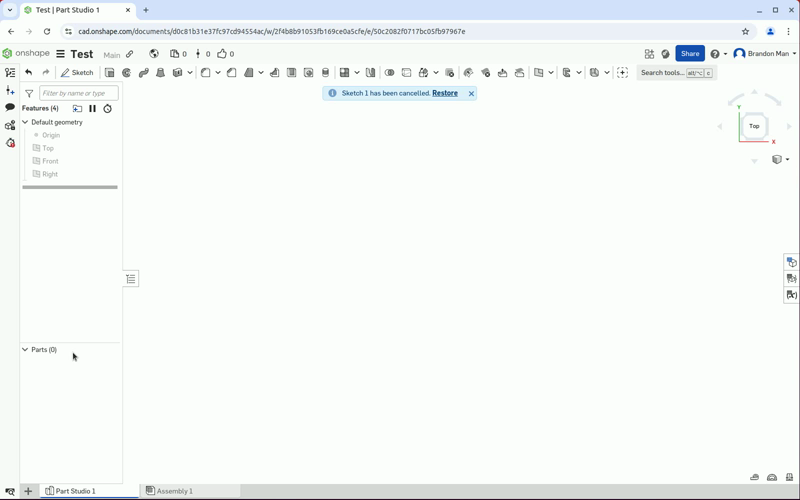
key_down(shift)
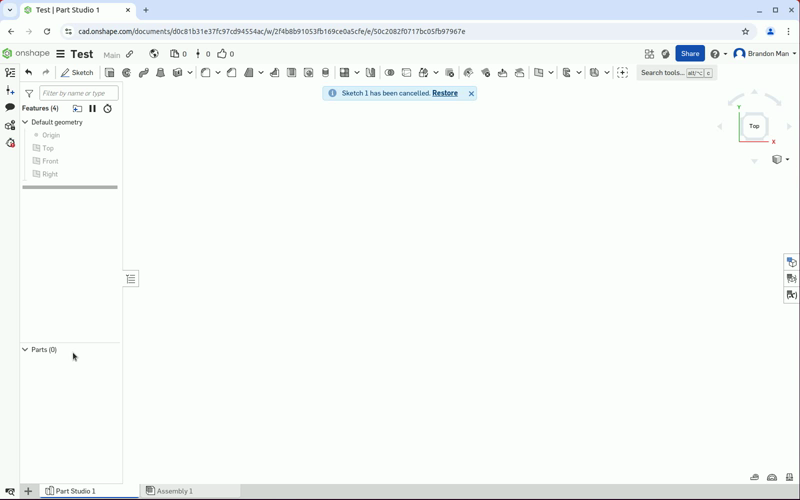
key(up)
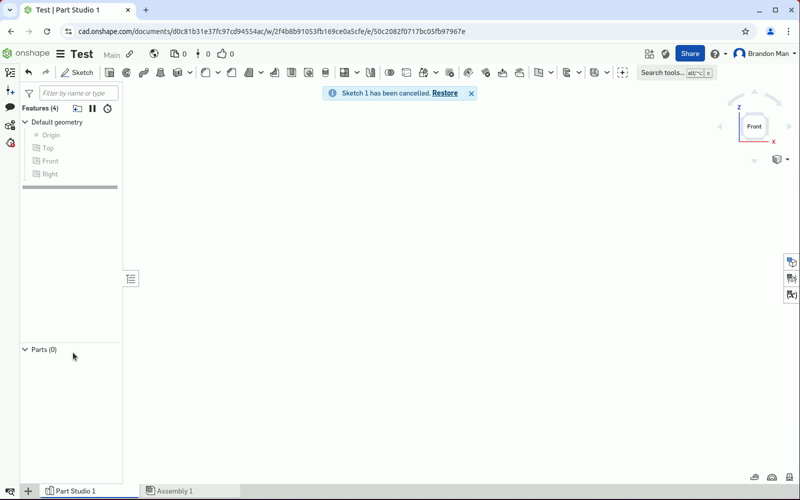
key_up(shift)
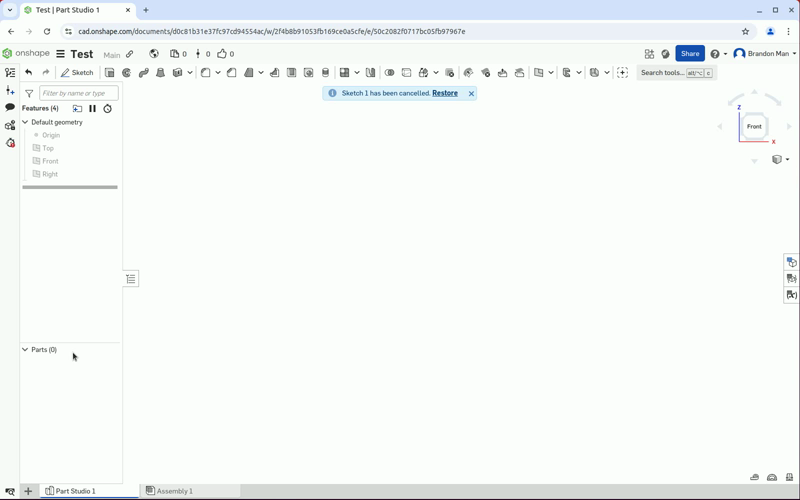
mouse_move(73, 352)
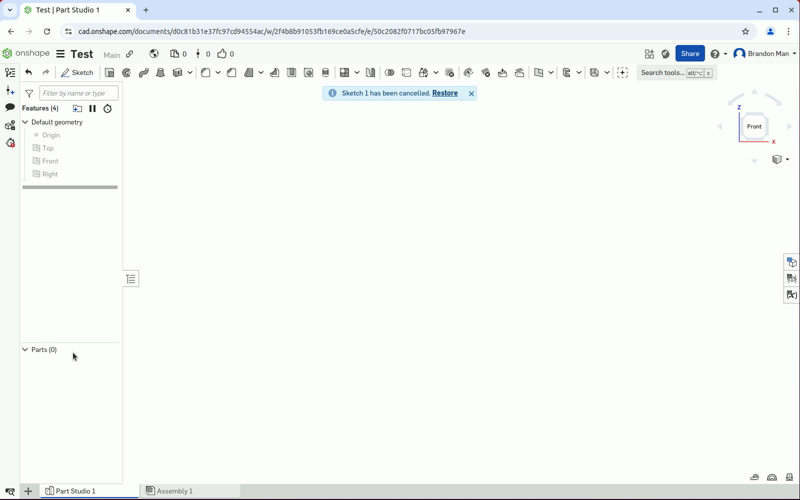
key(shift+y)
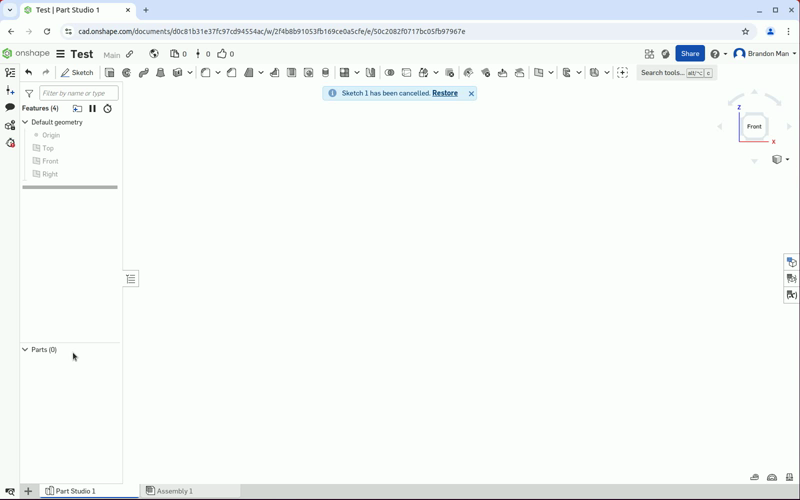
key(shift+s)
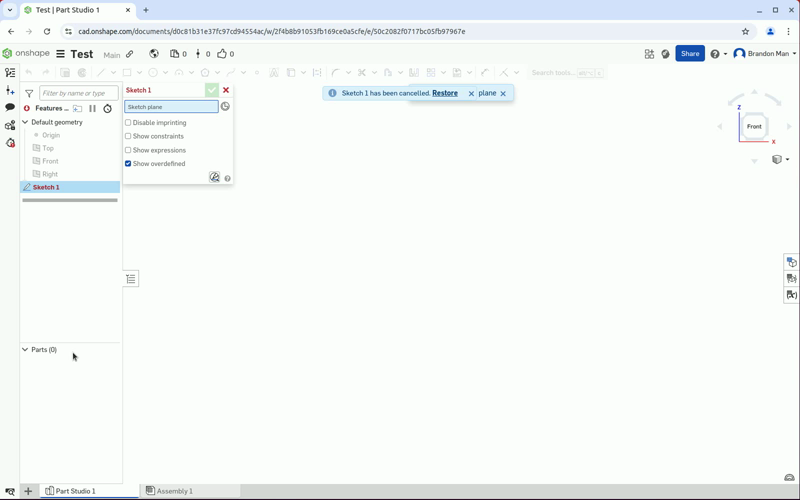
mouse_move(73, 163)
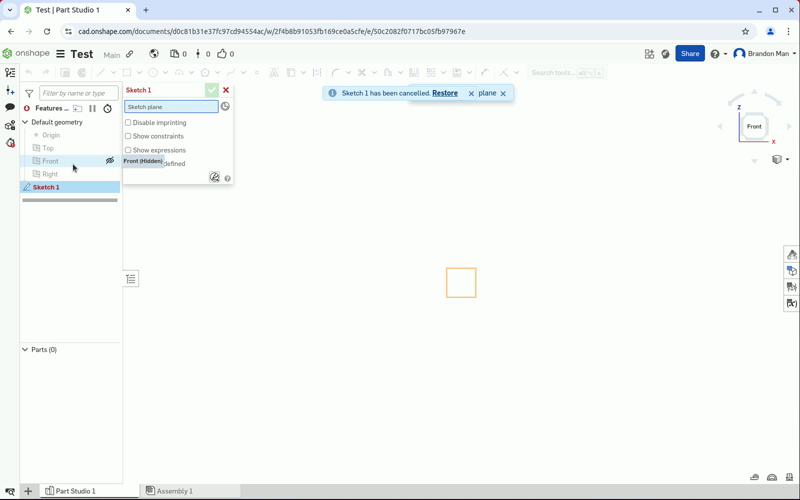
click(73, 163)
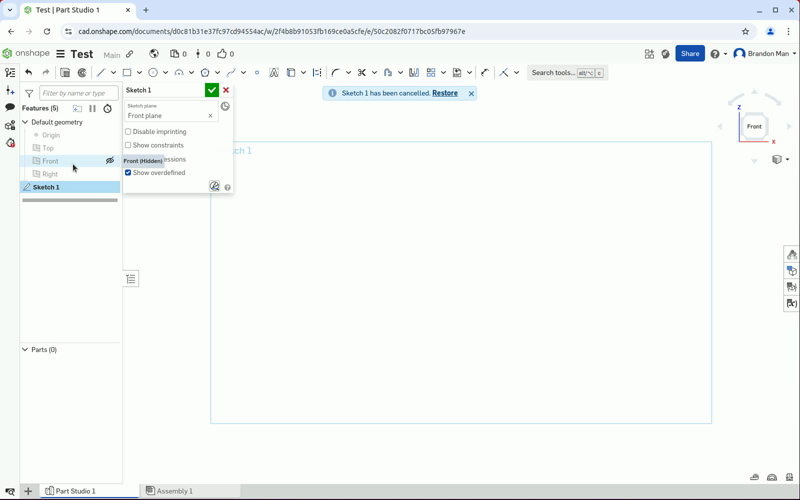
mouse_move(73, 352)
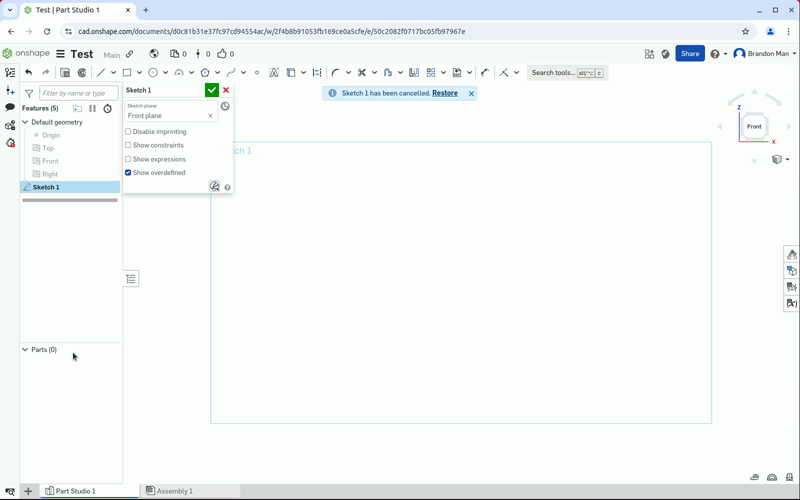
key(y)
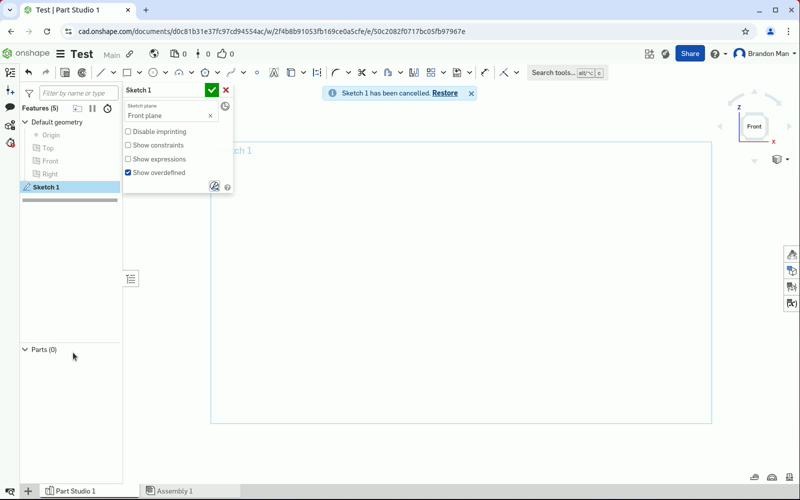
key(c)
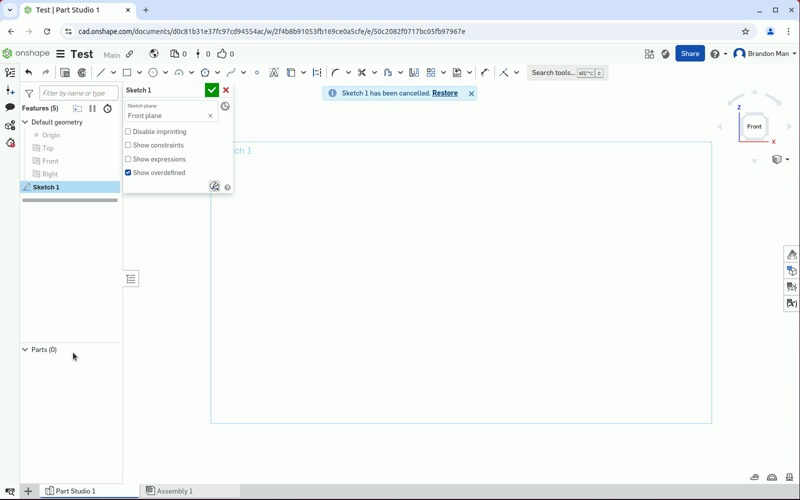
key_down(shift)
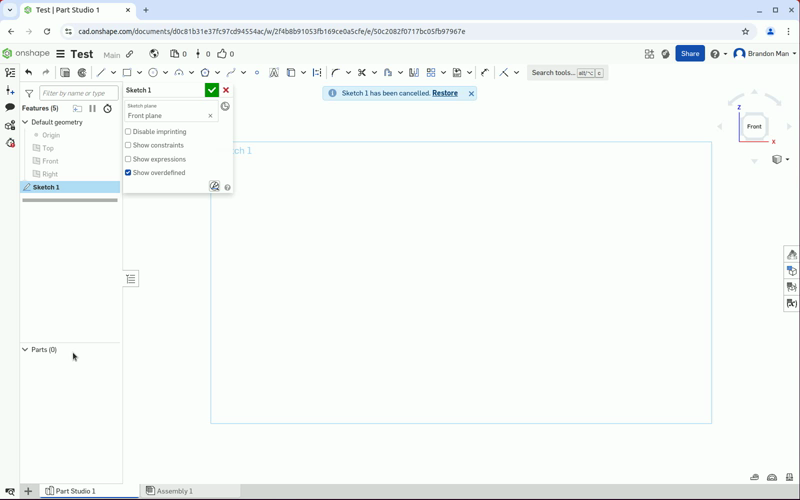
mouse_move(461, 282)
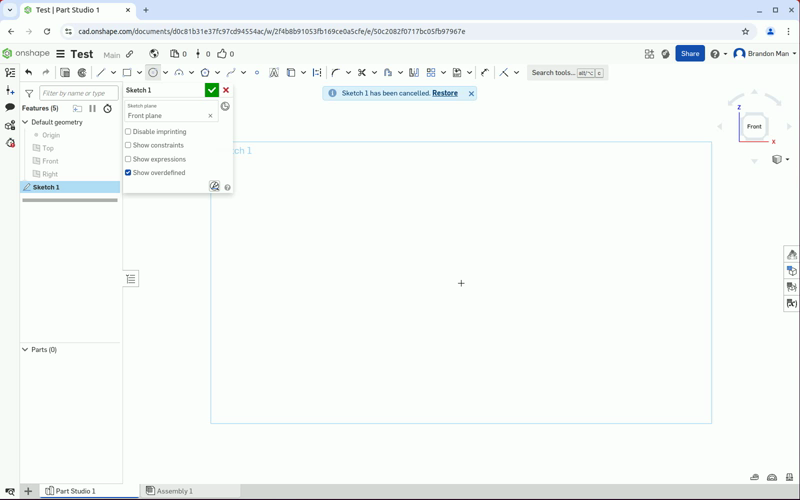
click(461, 282)
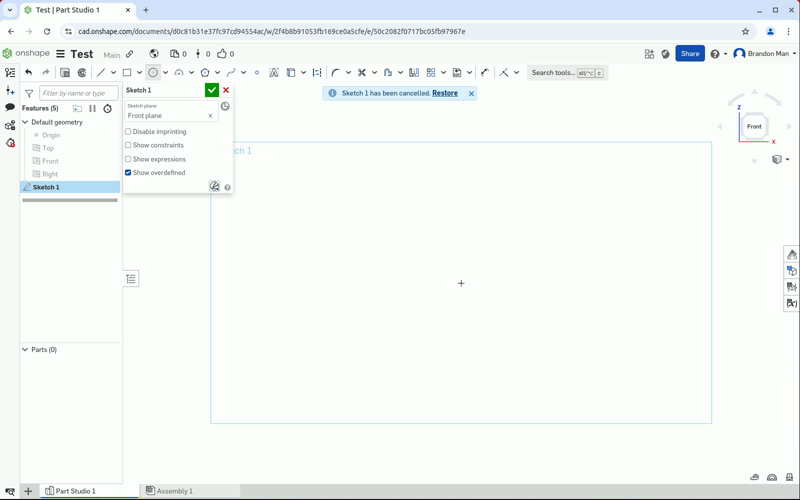
key_up(shift)
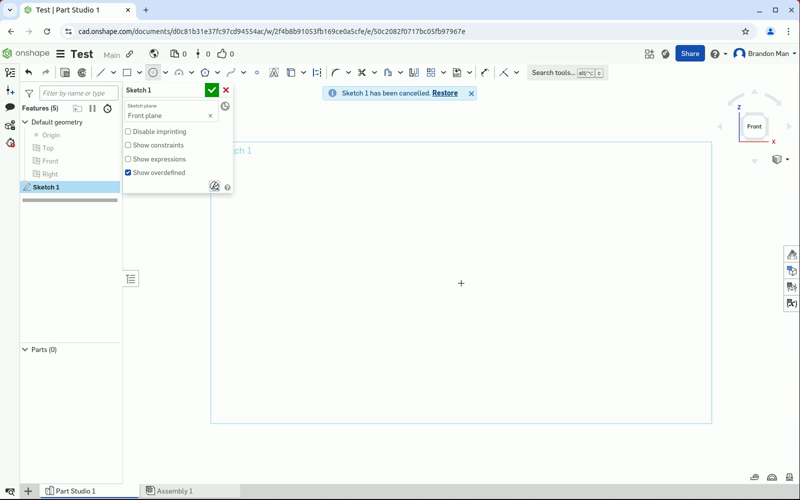
mouse_move(572, 282)
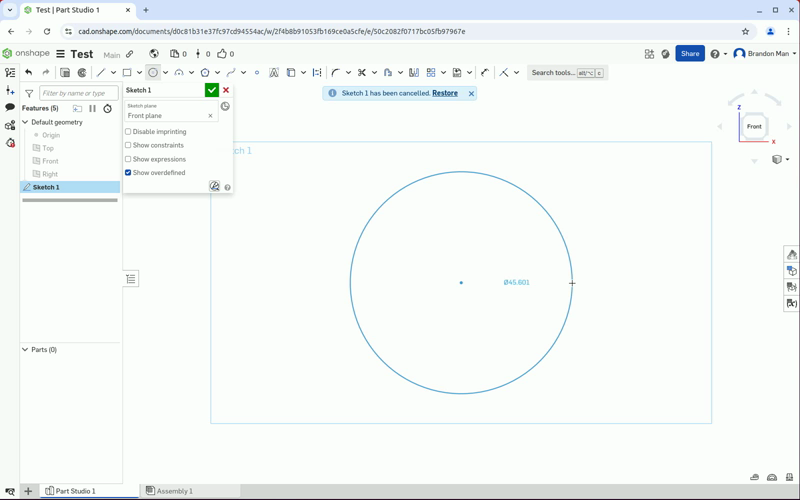
click(572, 282)
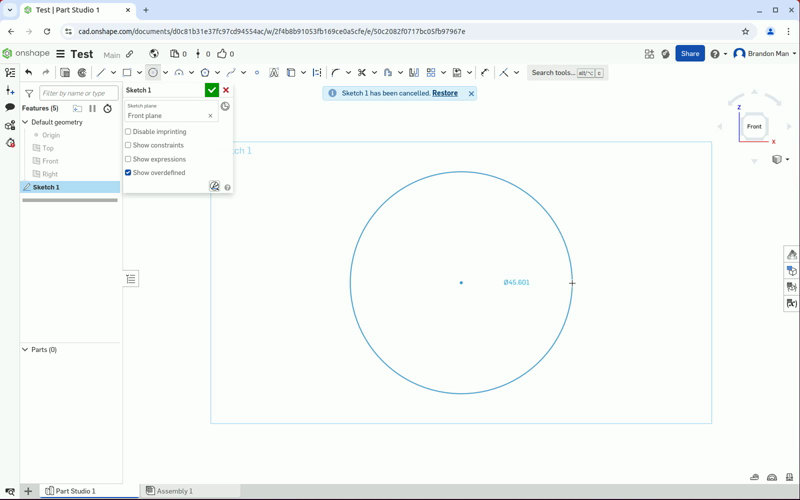
key(esc)
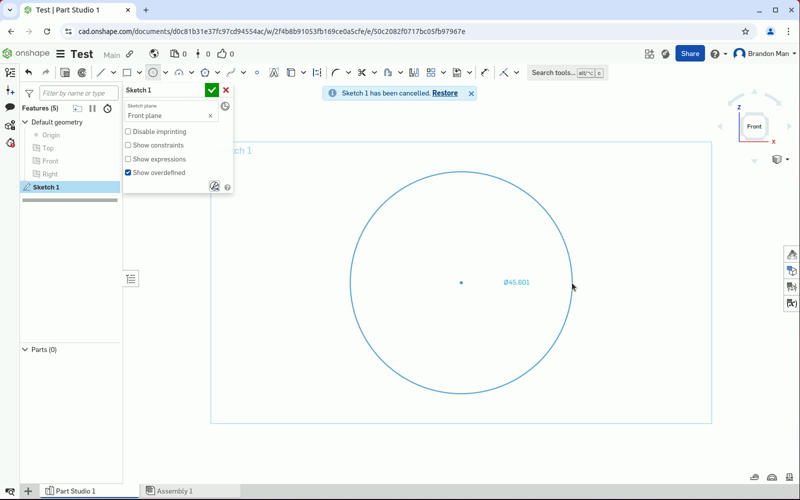
mouse_move(459, 347)
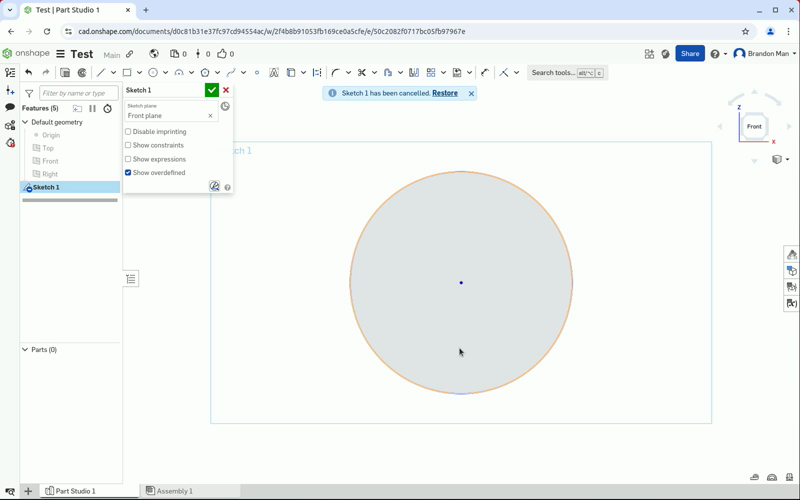
click(459, 347)
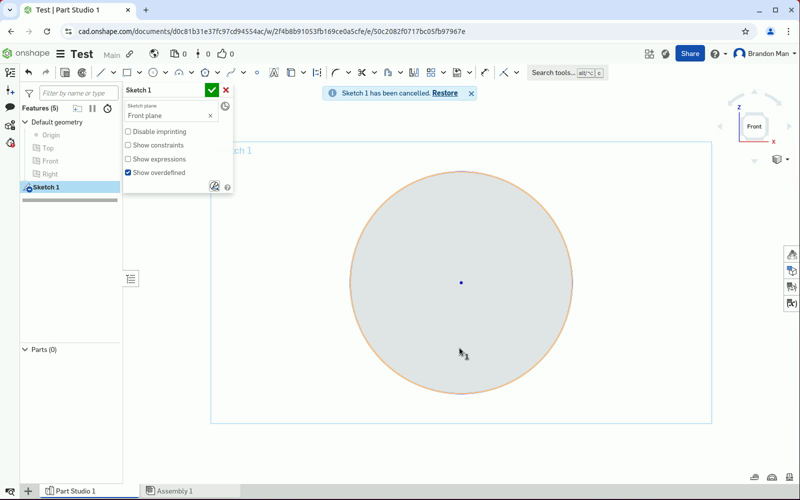
mouse_move(73, 352)
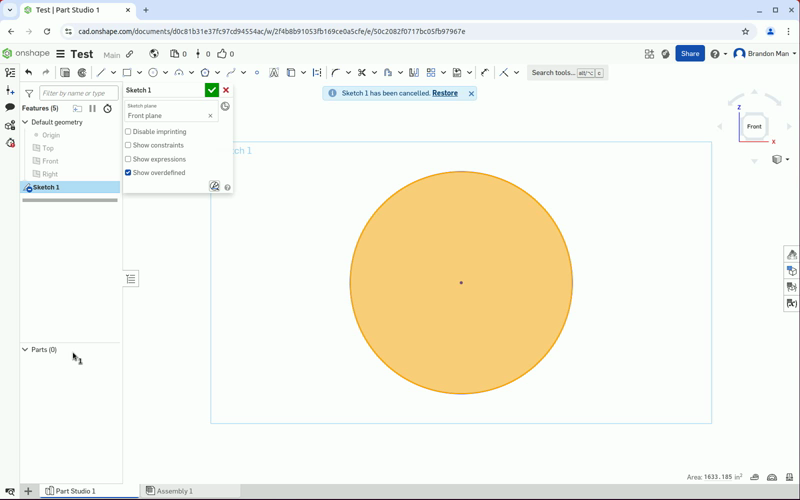
key(shift+y)
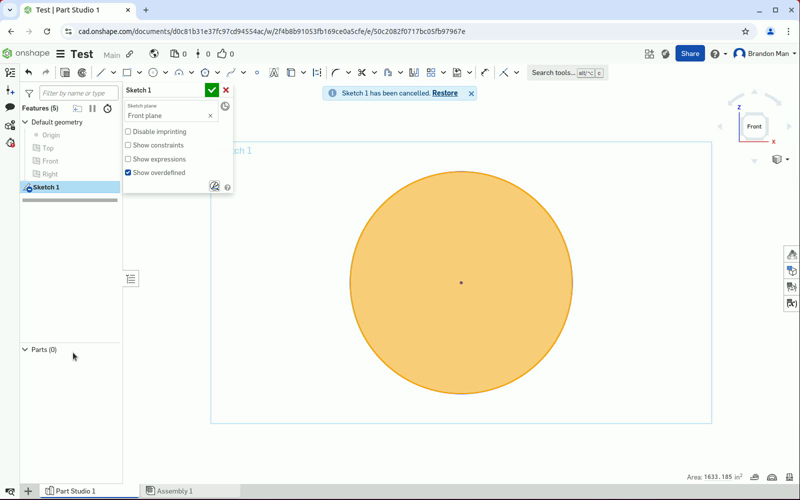
key(shift+e)
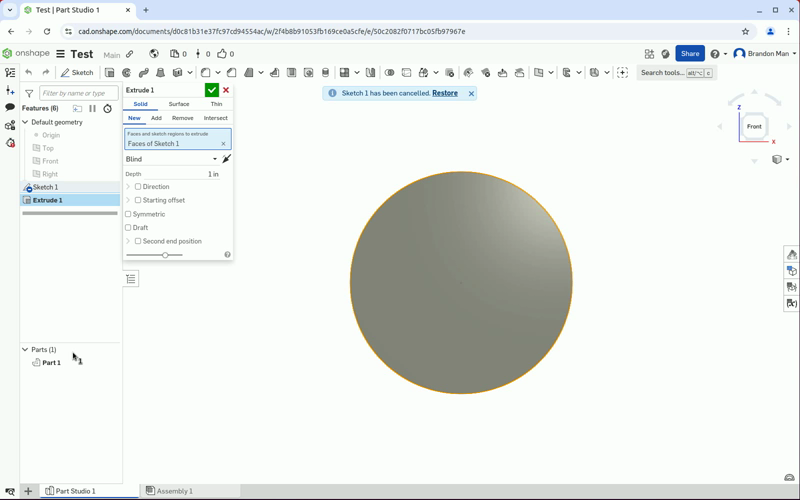
mouse_move(143, 106)
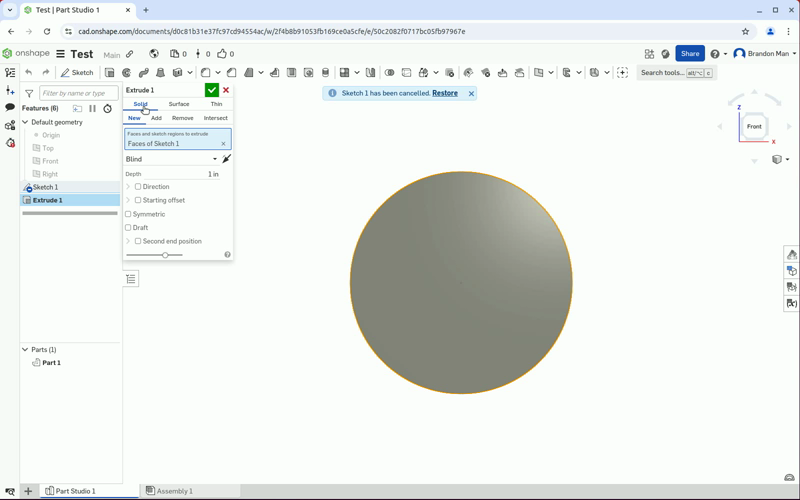
click(143, 106)
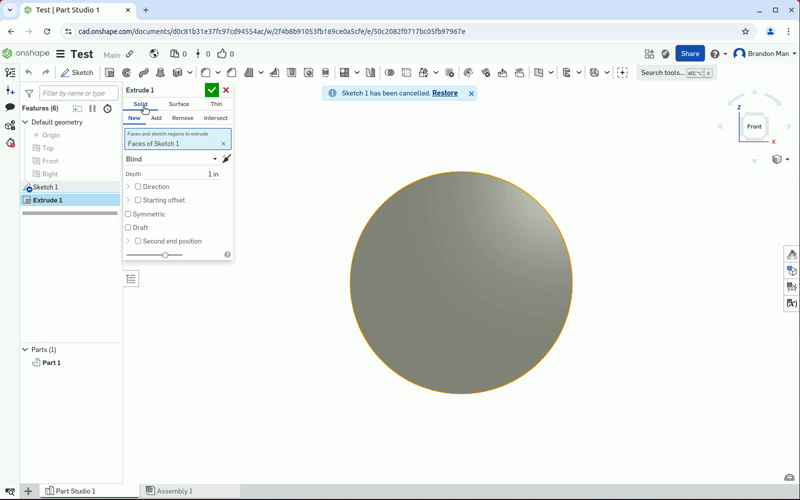
mouse_move(137, 120)
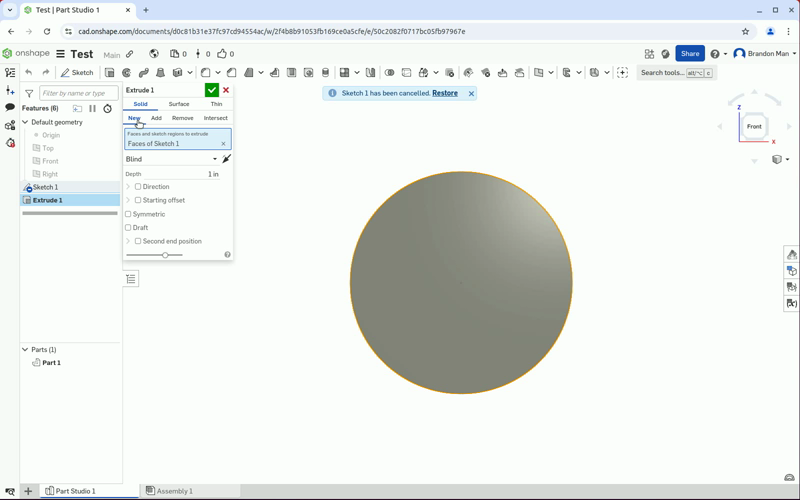
click(137, 120)
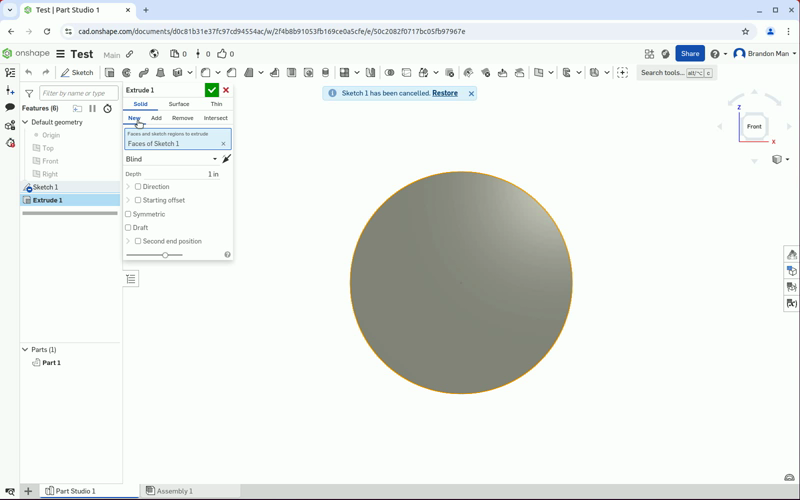
key(tab, 4)
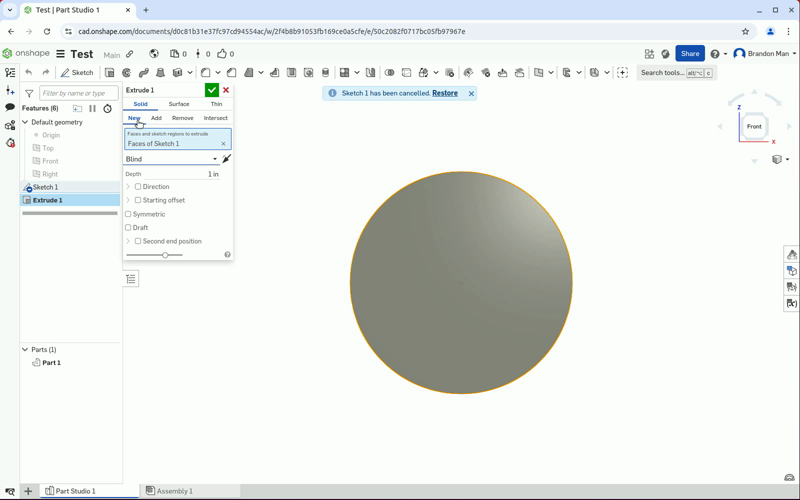
text(19.979)
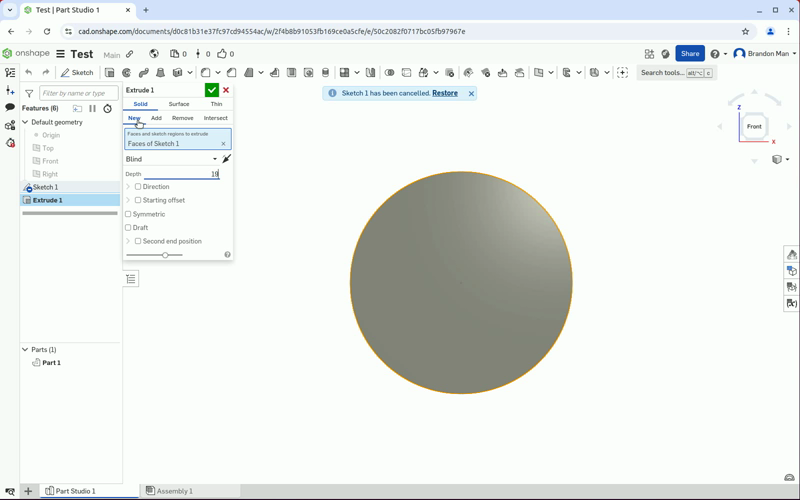
key(enter)
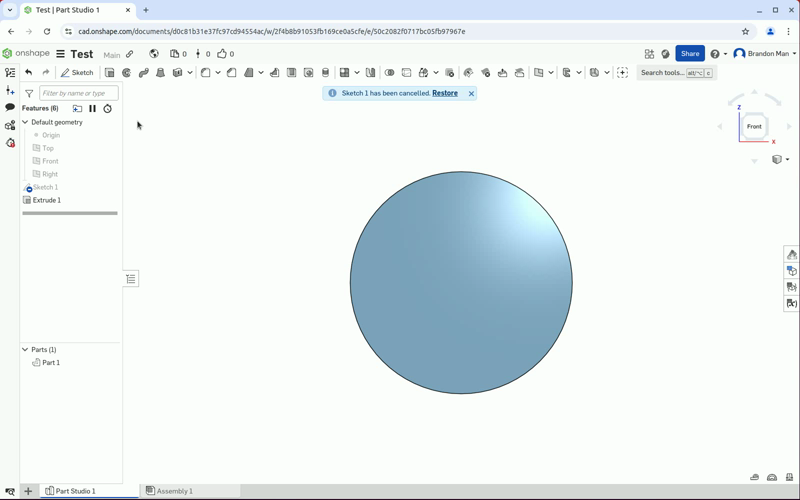
key(shift+h)
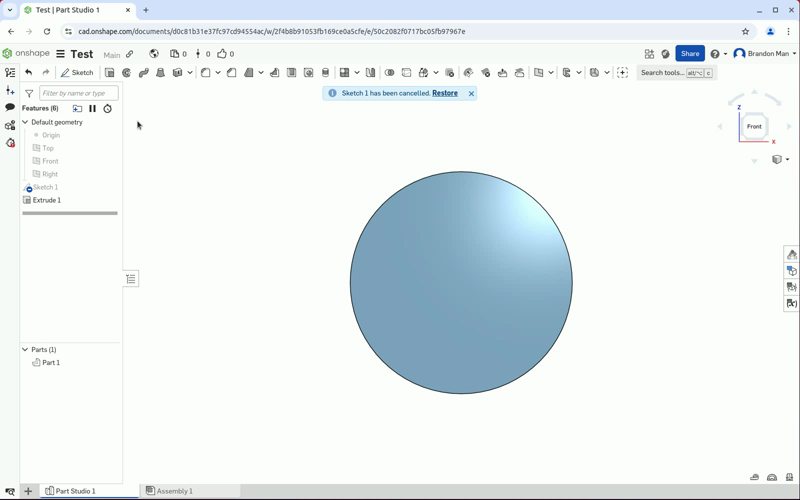
key(shift+h)
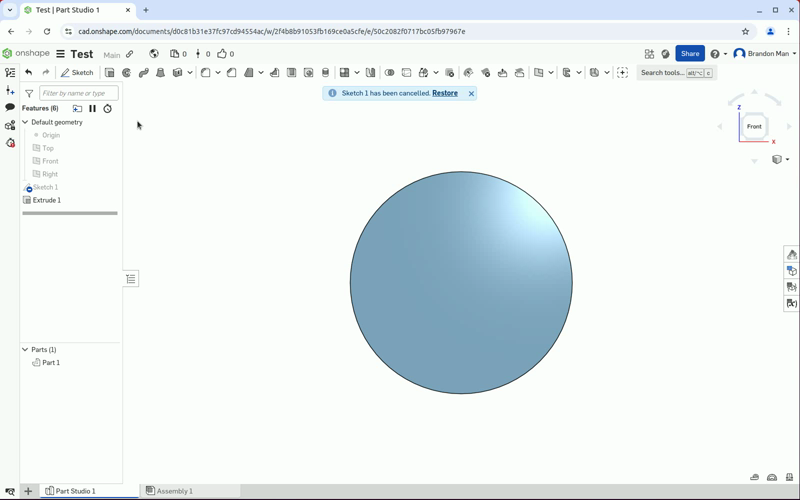
mouse_move(73, 189)
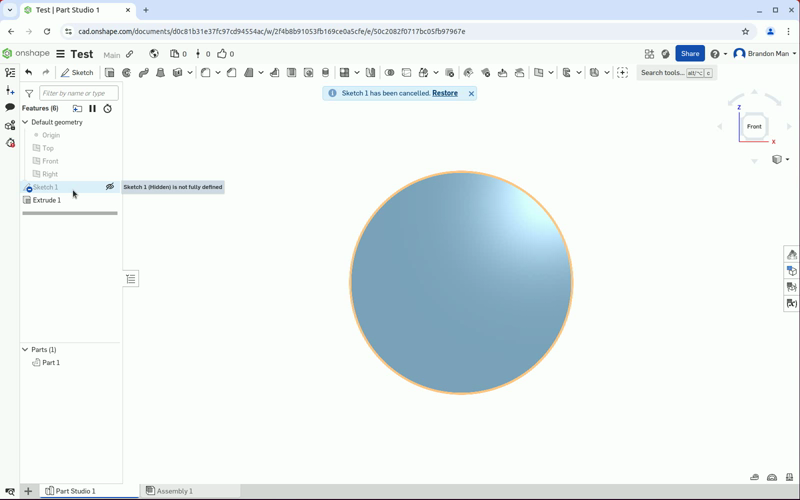
click(73, 189)
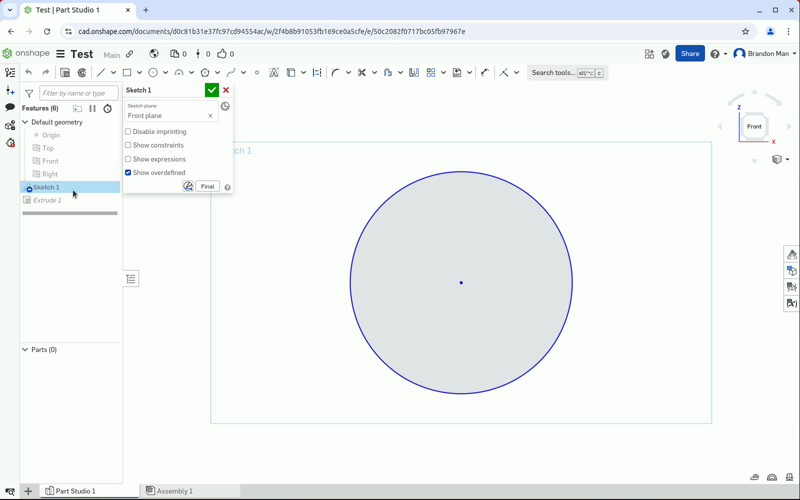
mouse_move(229, 92)
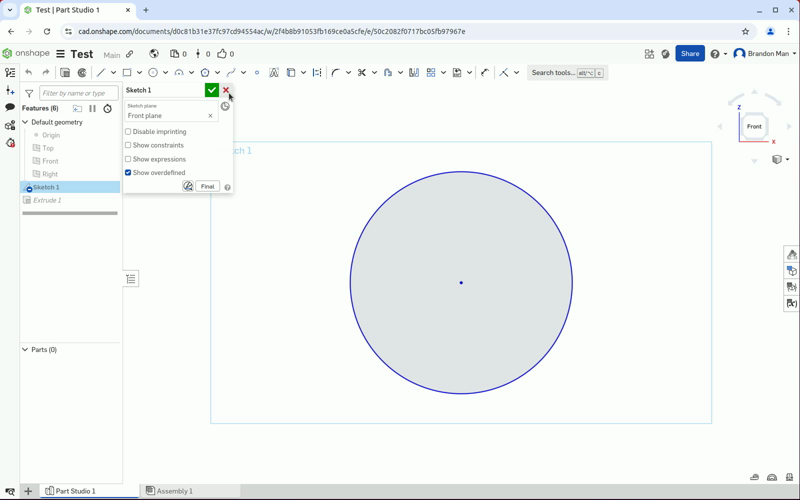
click(229, 92)
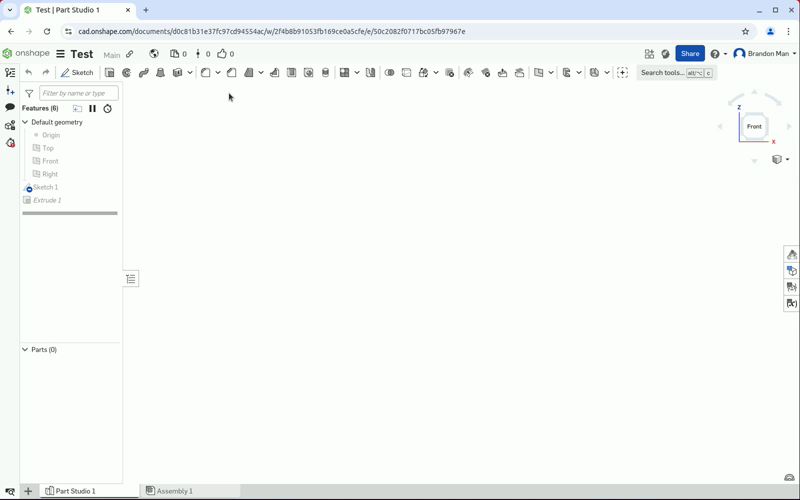
mouse_move(541, 75)
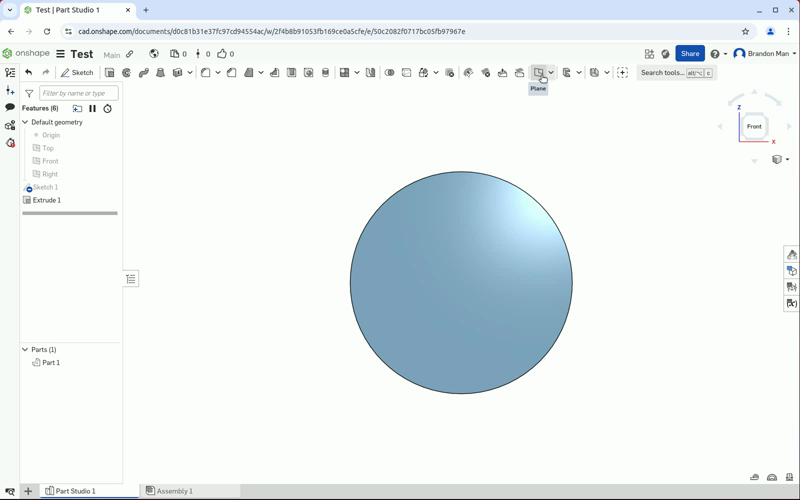
click(541, 75)
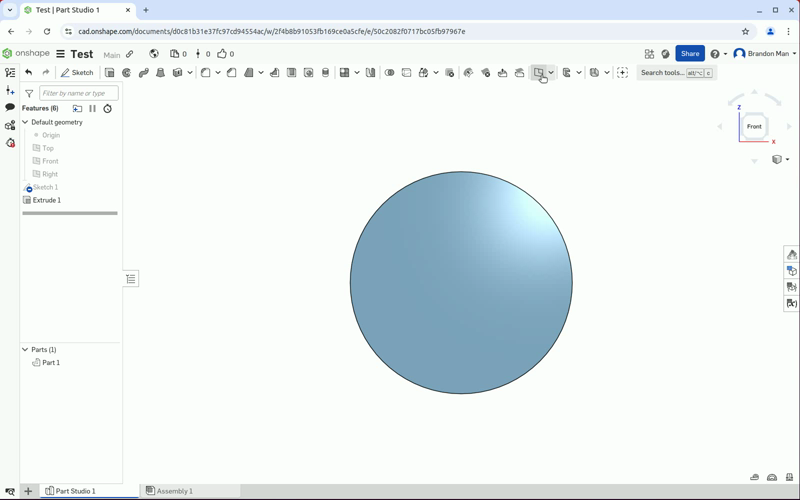
mouse_move(73, 163)
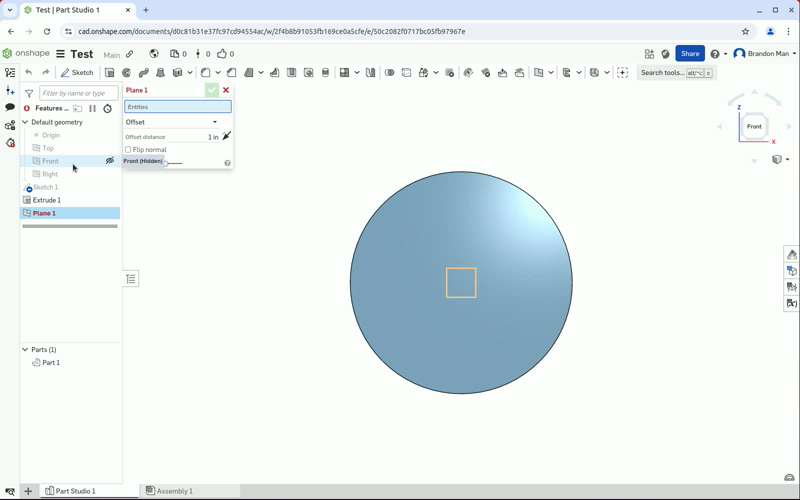
click(73, 163)
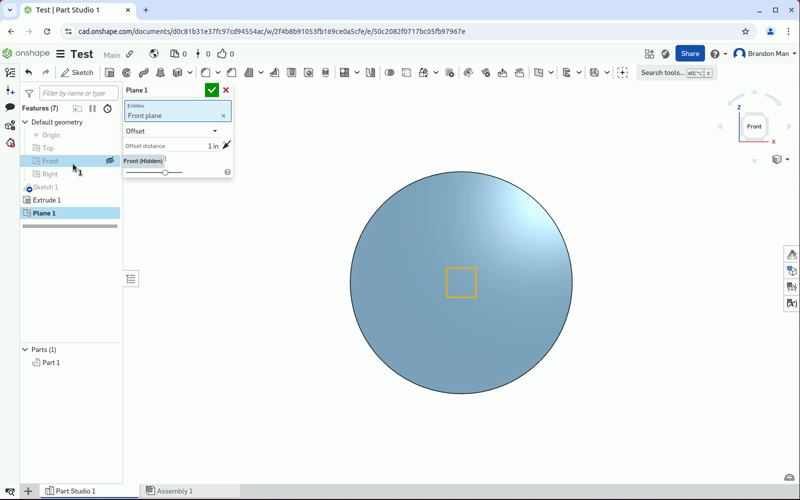
key(tab, 2)
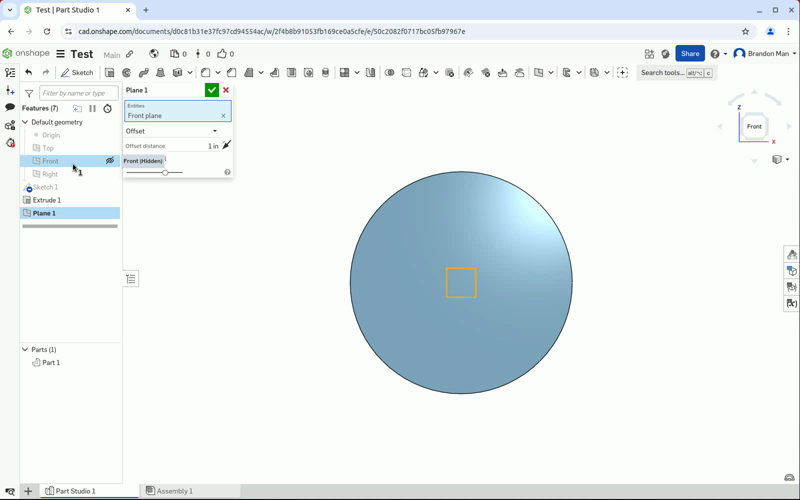
text(19.966)
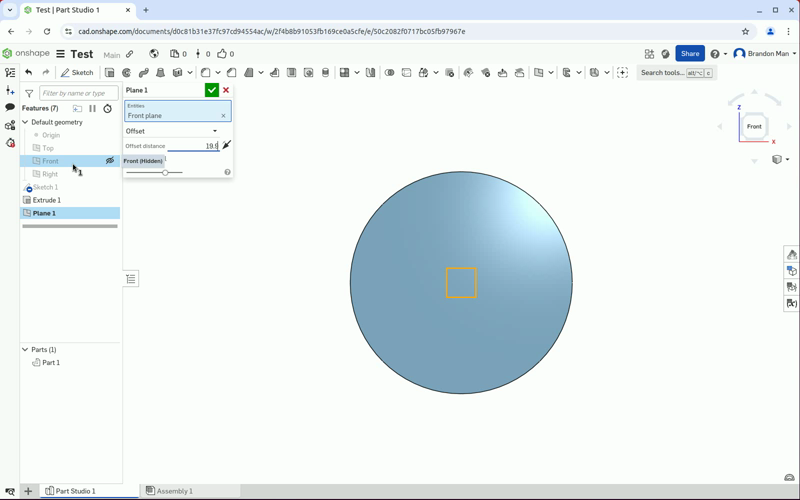
key(enter, 2)
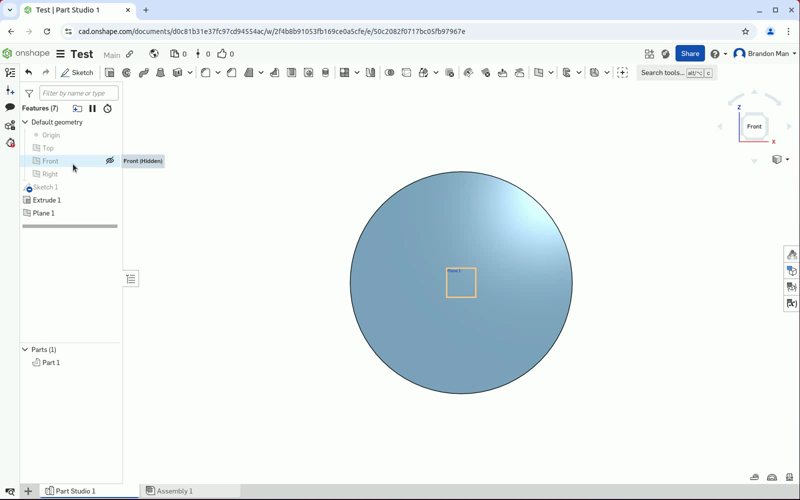
key(shift+s)
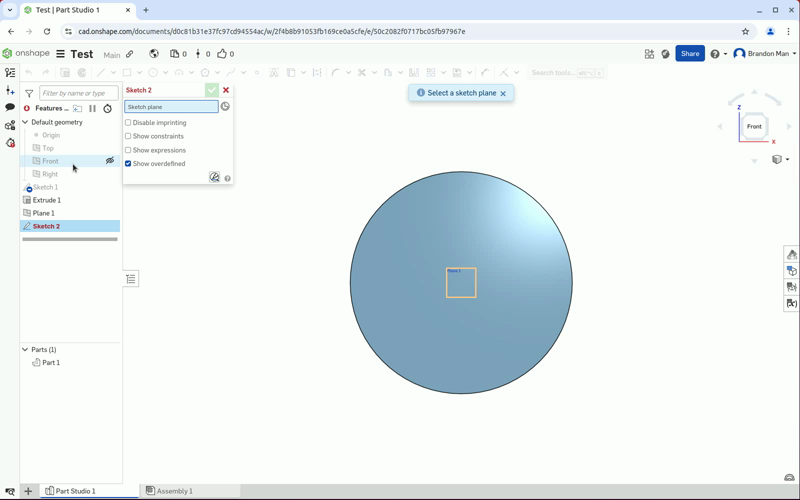
mouse_move(73, 215)
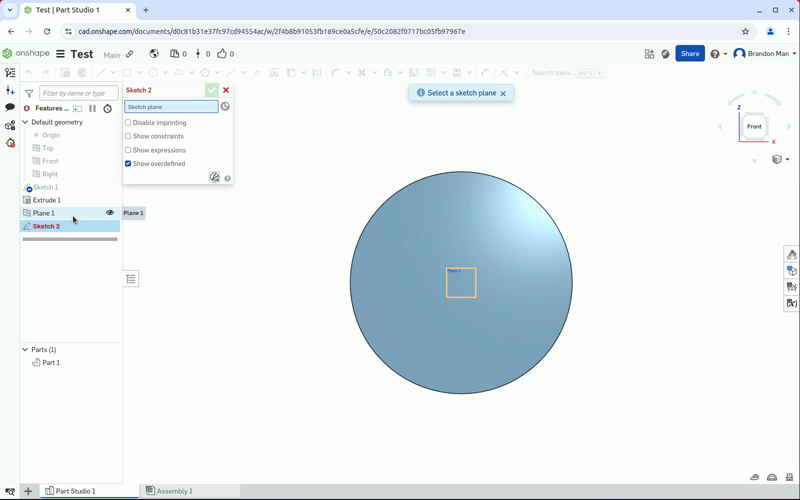
click(73, 215)
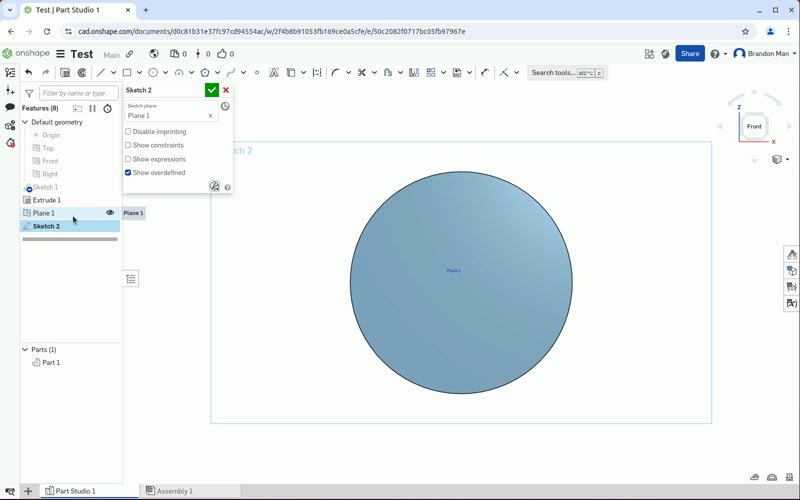
mouse_move(73, 352)
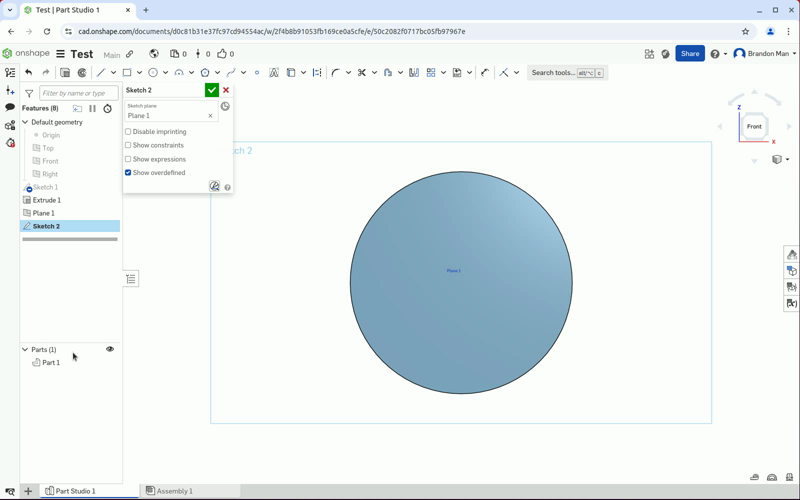
key(y)
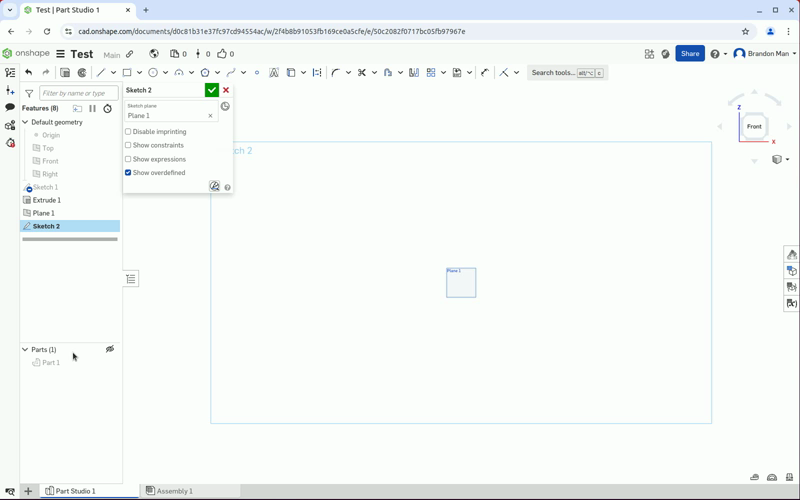
key(c)
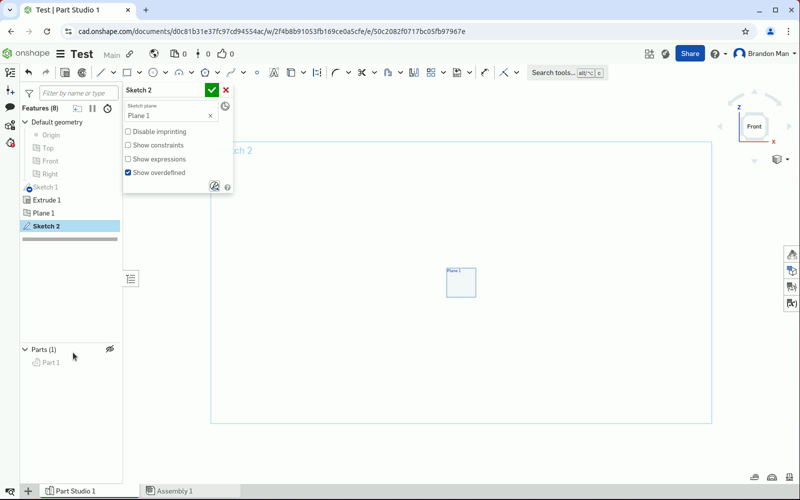
key_down(shift)
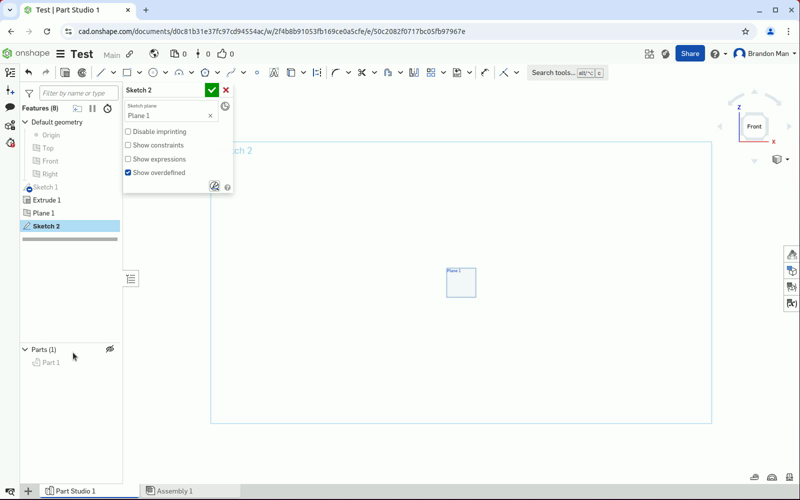
mouse_move(461, 282)
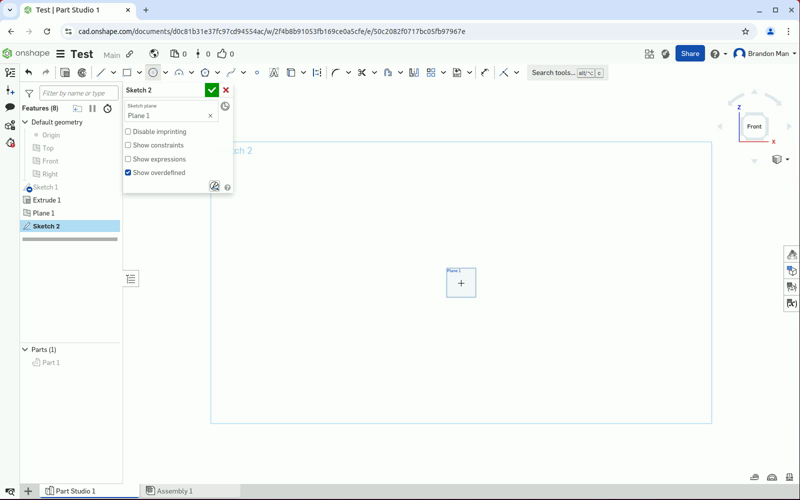
click(461, 282)
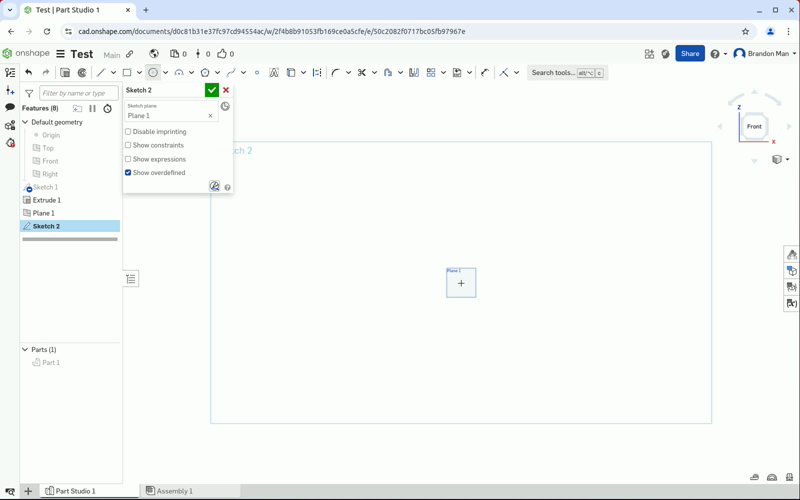
key_up(shift)
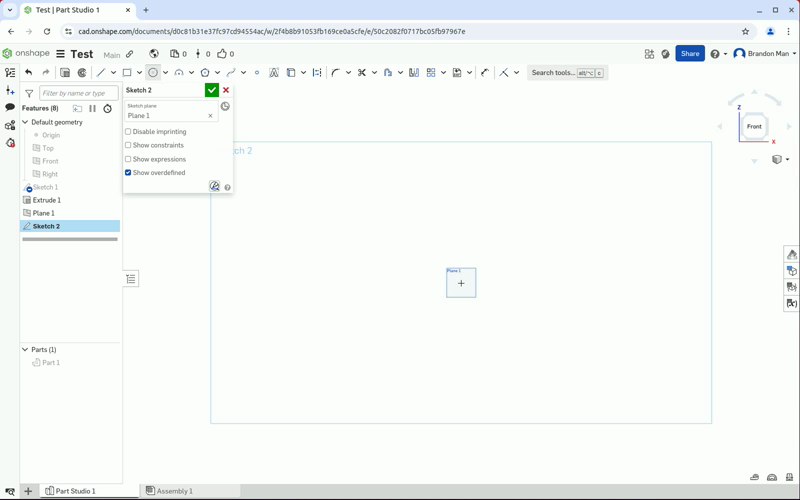
mouse_move(519, 282)
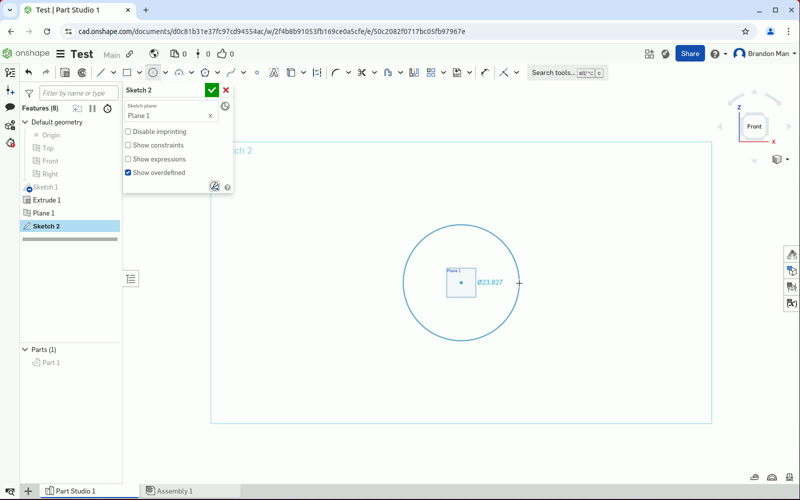
click(519, 282)
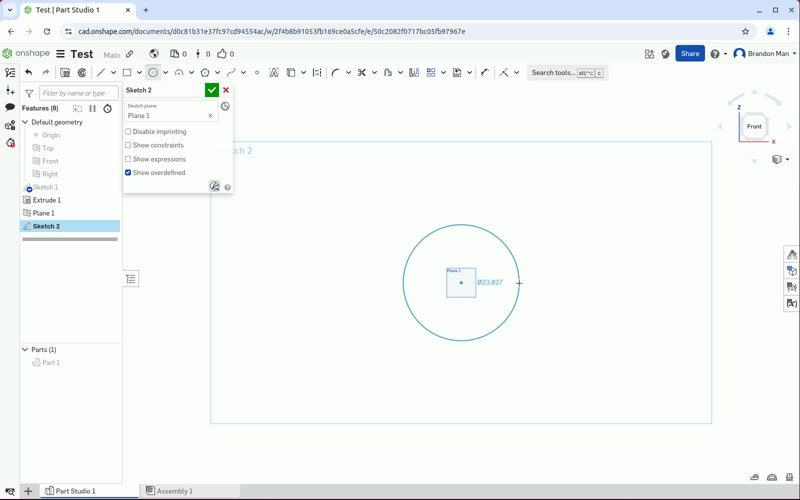
key(esc)
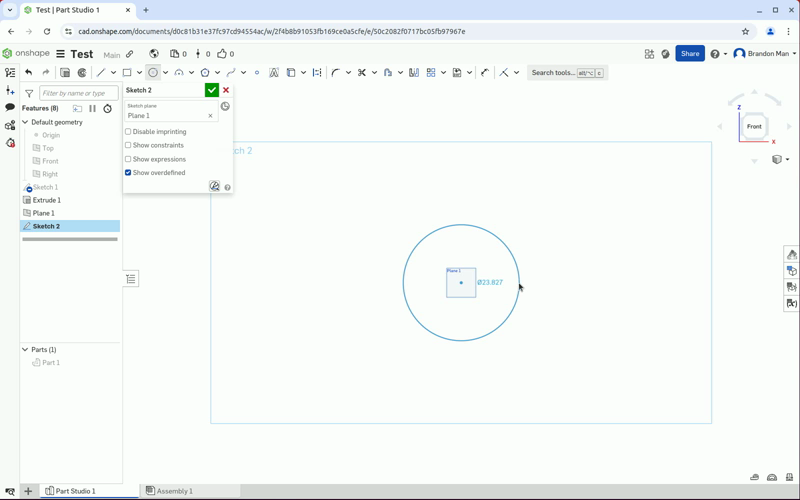
mouse_move(458, 248)
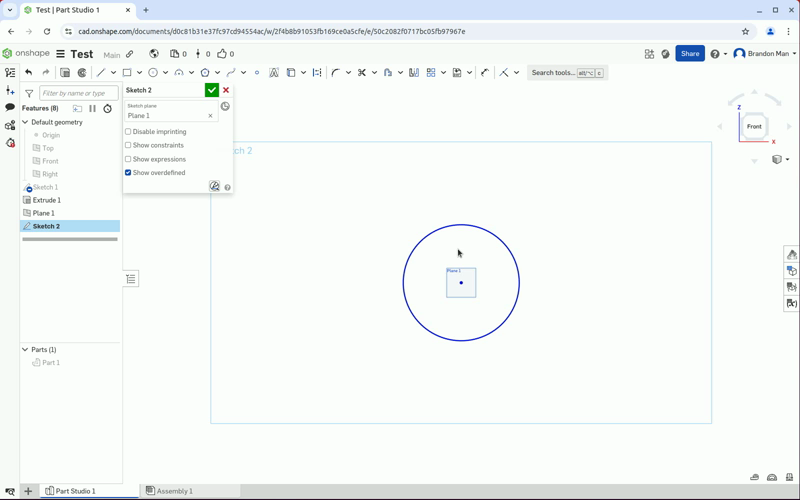
click(458, 248)
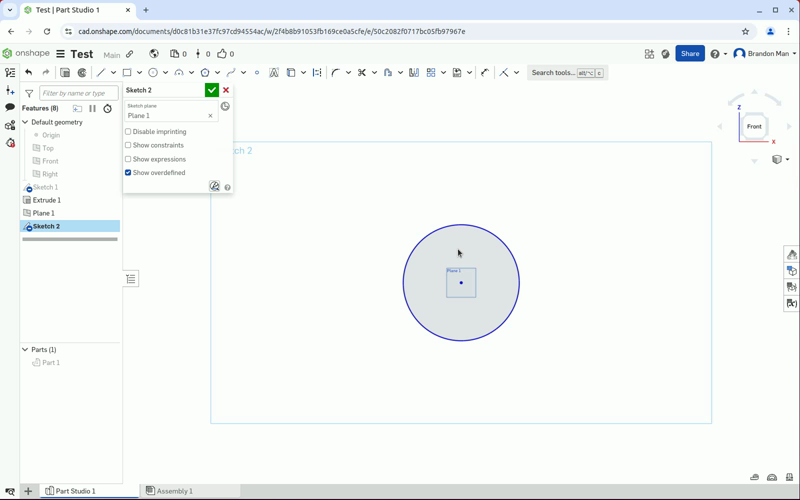
mouse_move(73, 352)
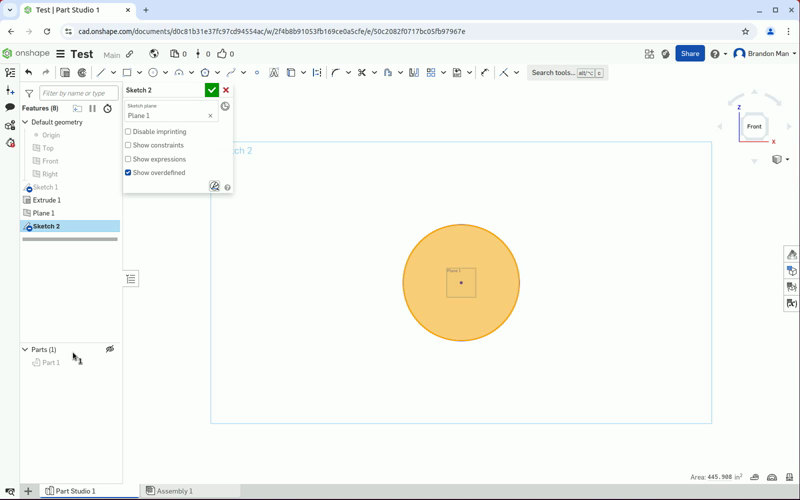
key(shift+y)
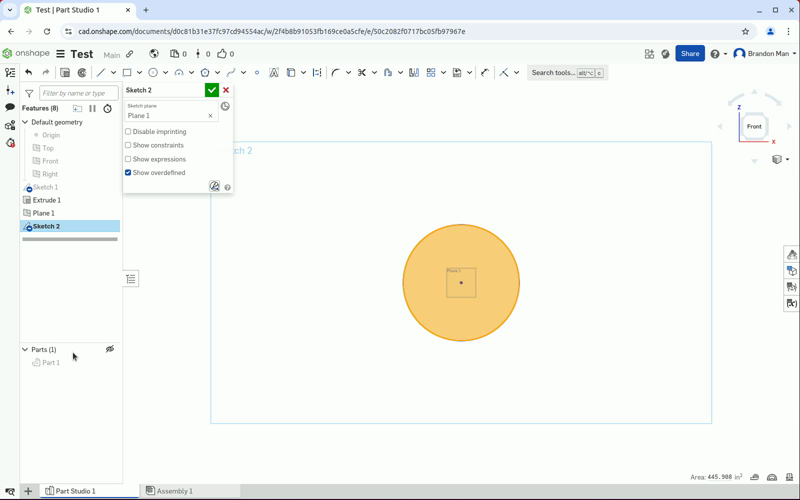
key(shift+e)
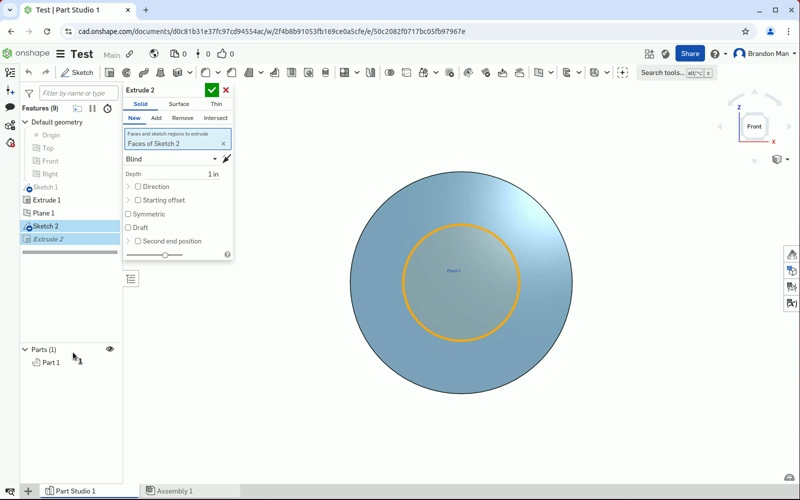
mouse_move(143, 106)
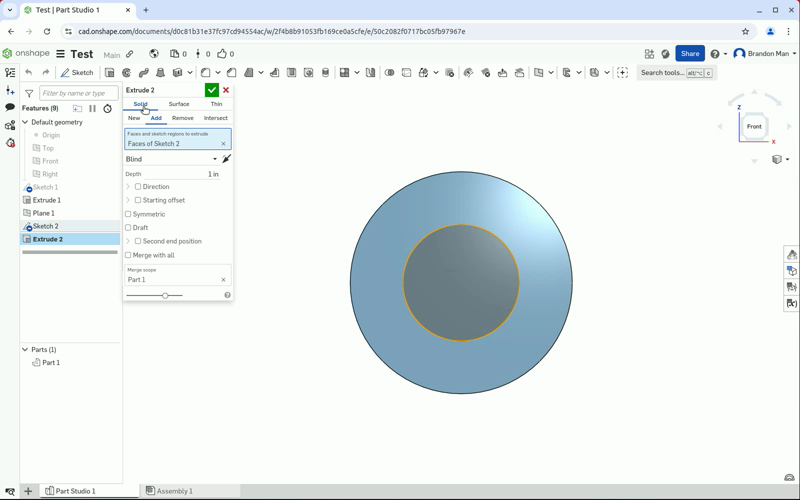
click(143, 106)
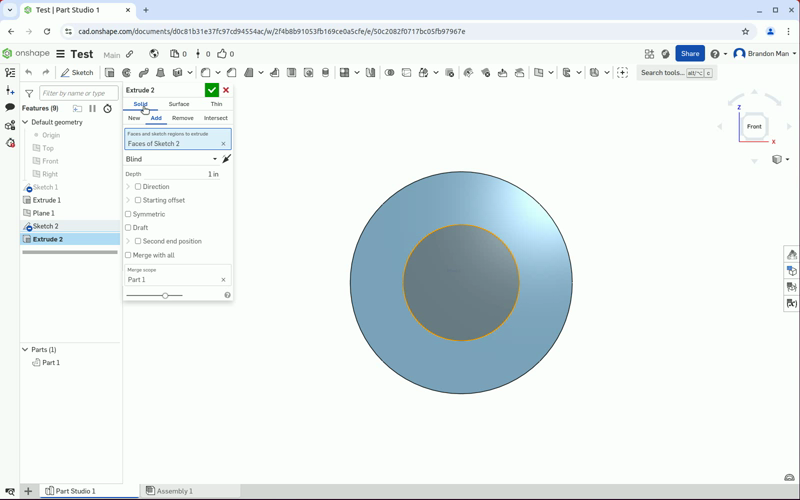
mouse_move(186, 120)
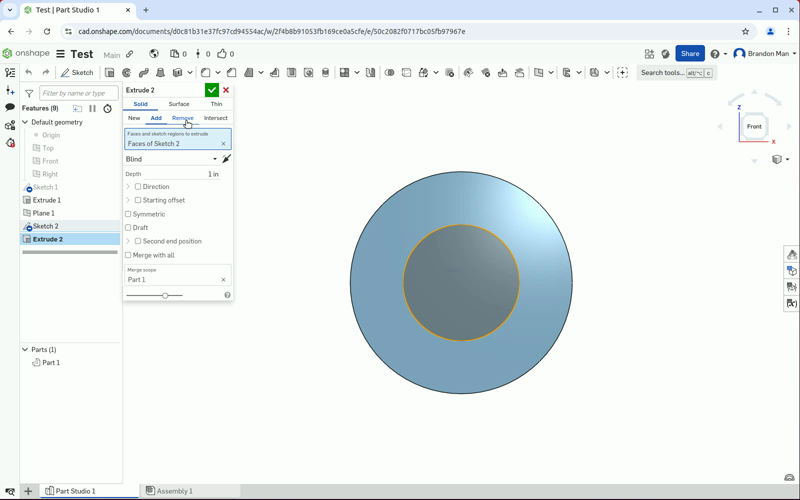
click(186, 120)
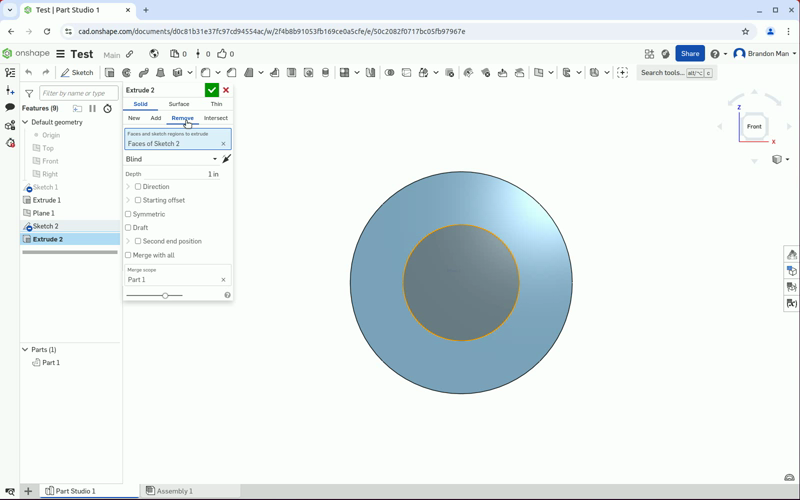
key(tab, 4)
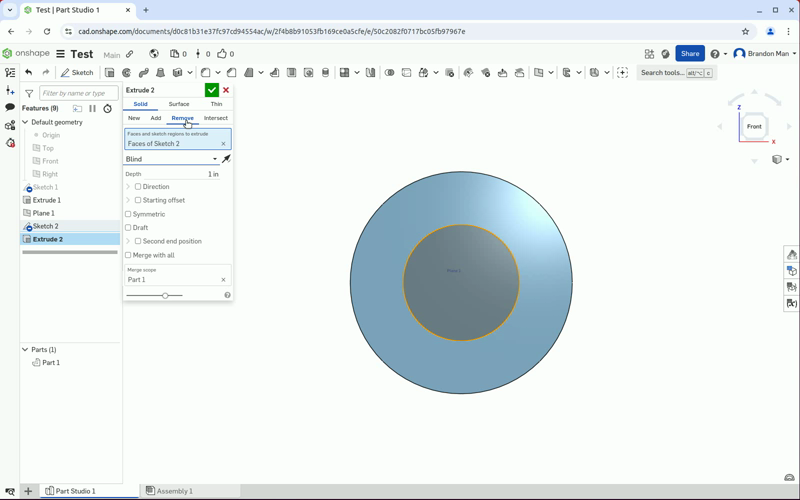
text(14.683)
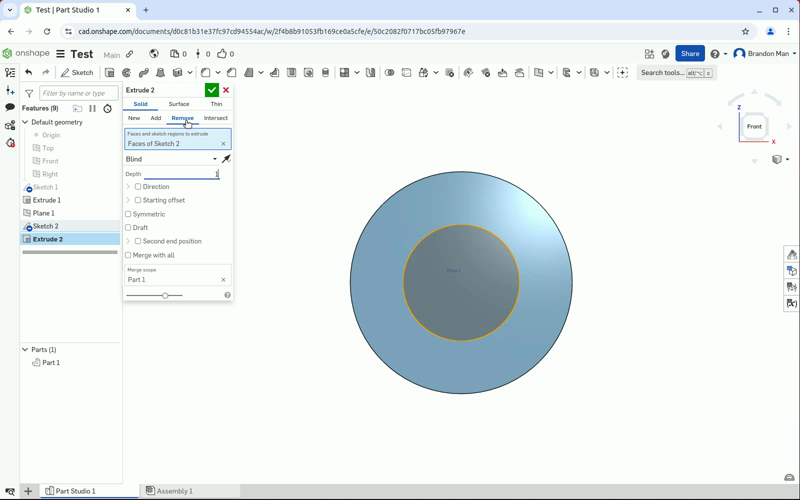
key(tab, 6)
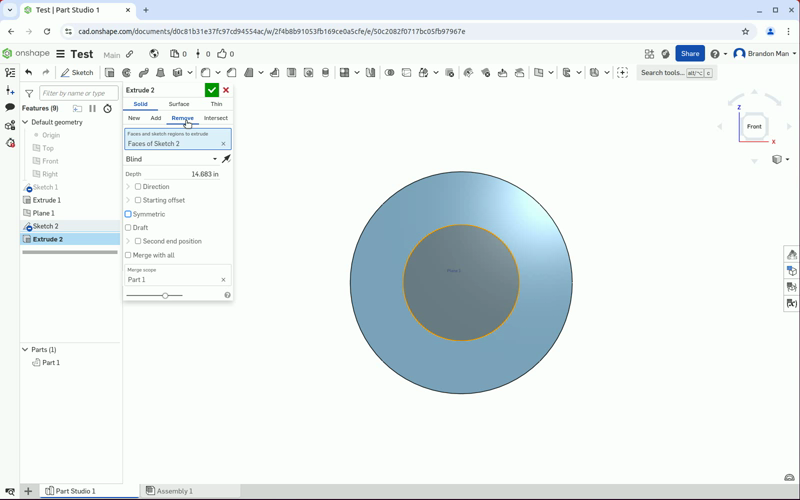
key(space)
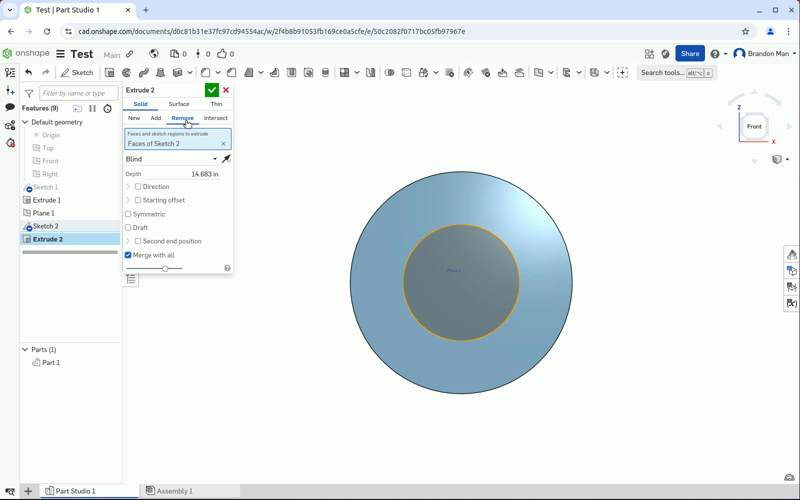
key(enter)
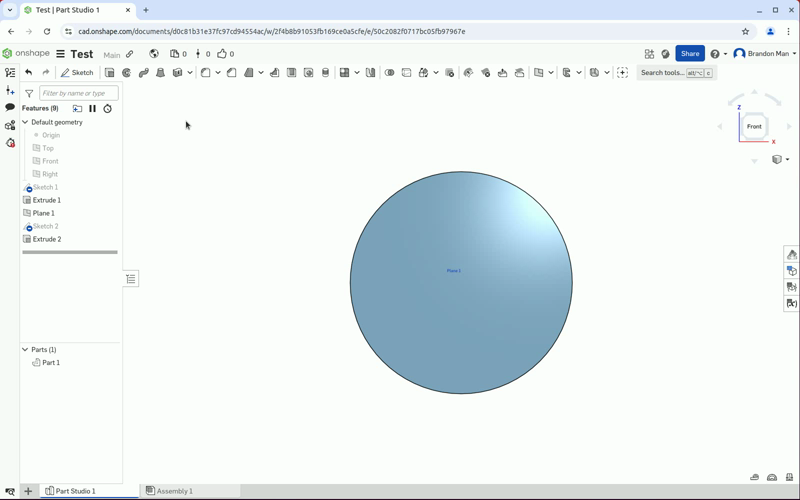
key(shift+h)
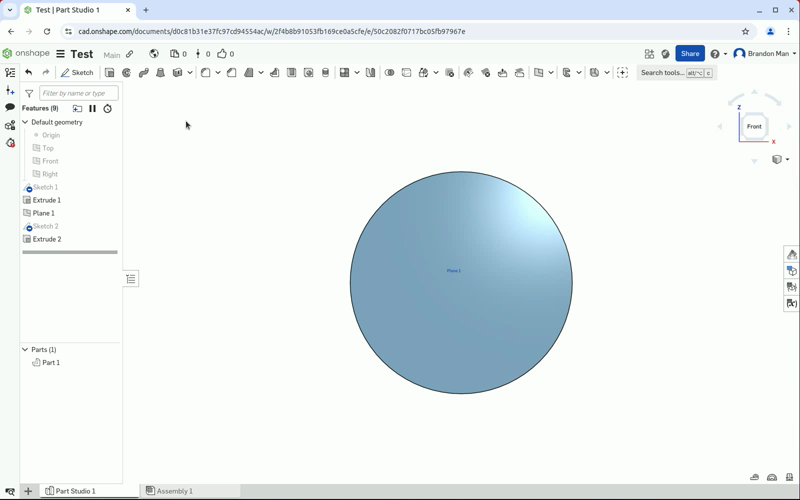
key(shift+h)
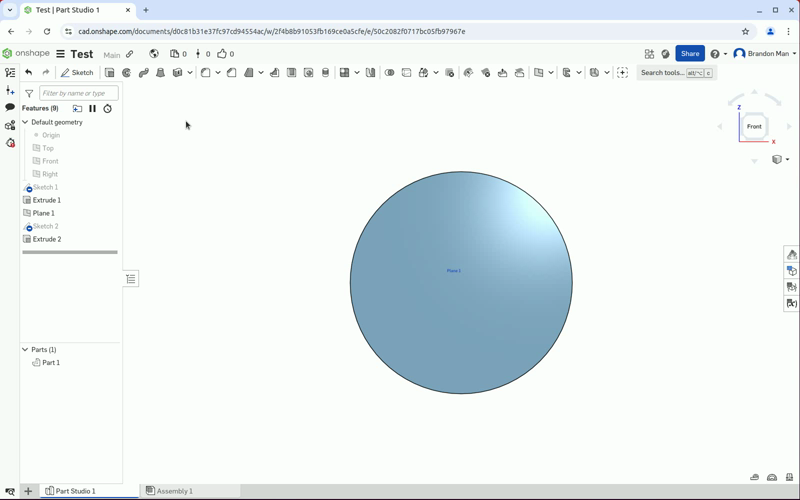
key(shift+7)
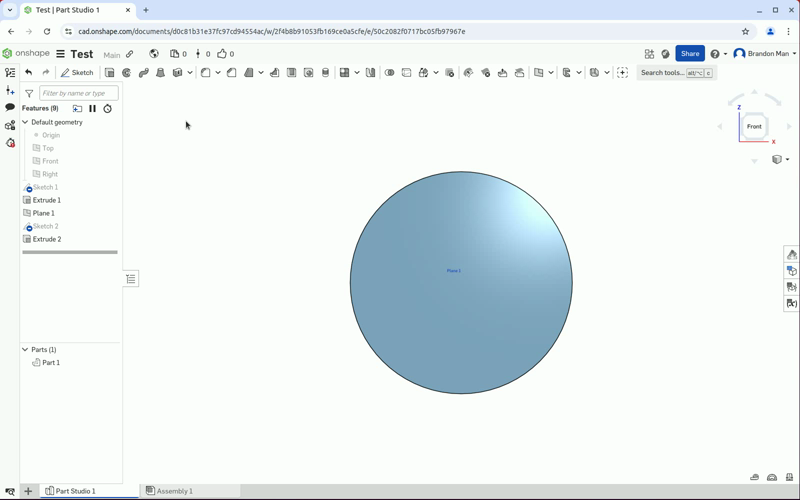
key(left, 2)
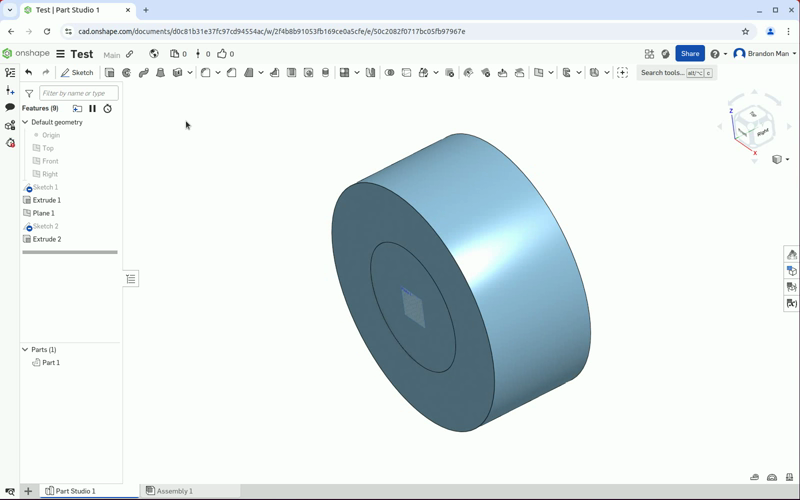
key(down, 2)
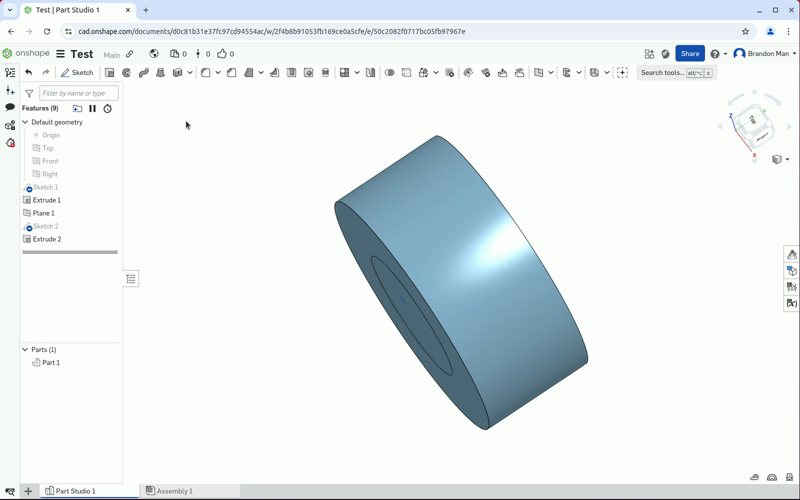
key(up, 2)
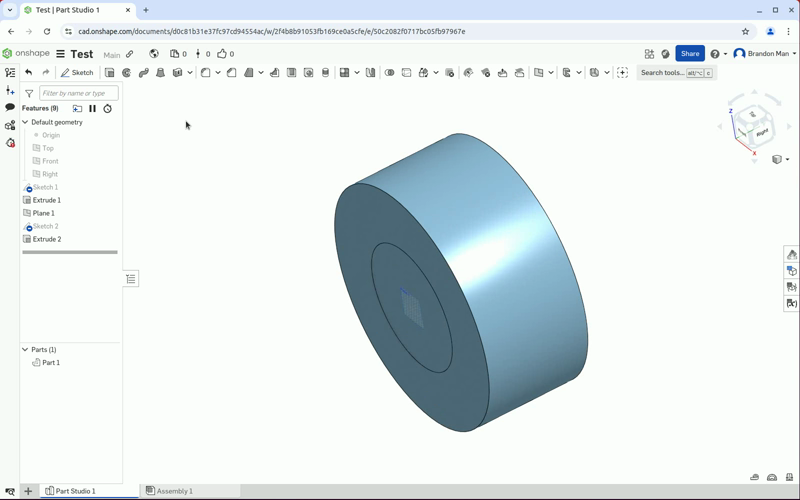
key(right, 2)
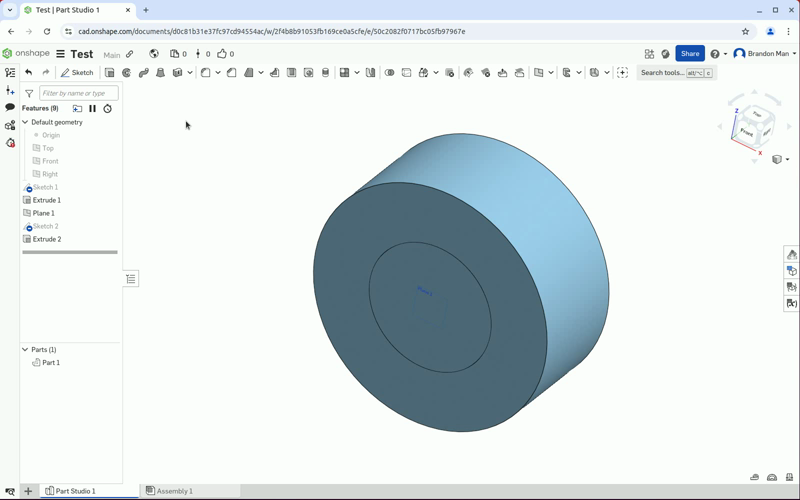
mouse_move(73, 189)
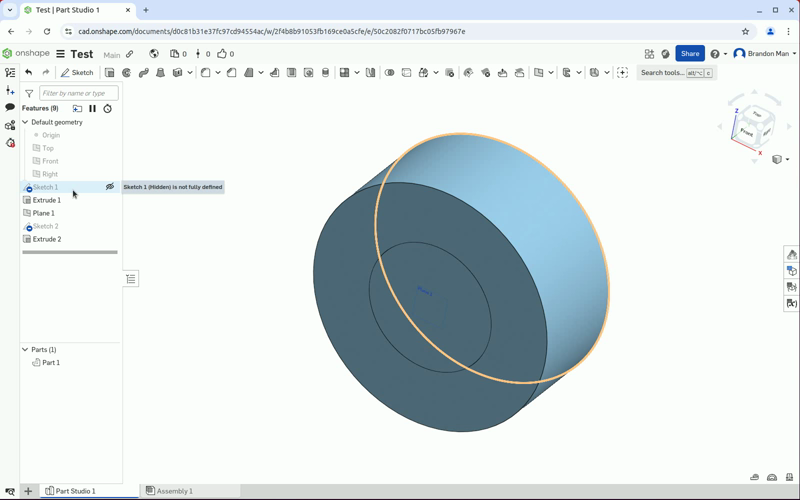
click(73, 189)